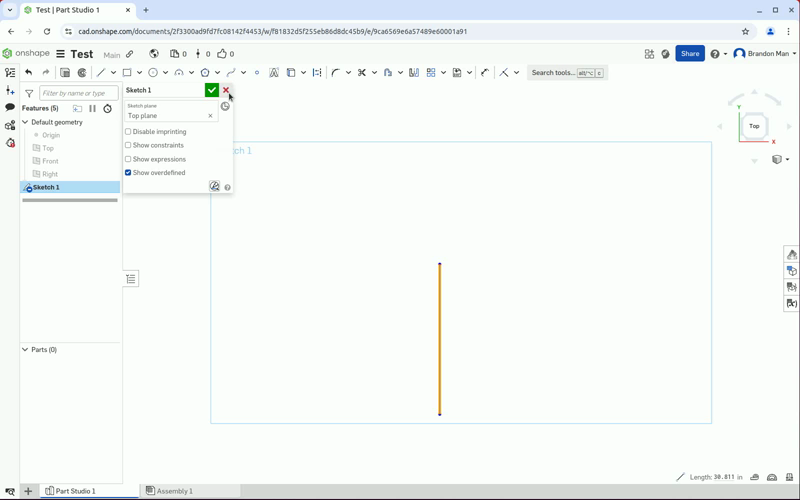
key(shift+h)
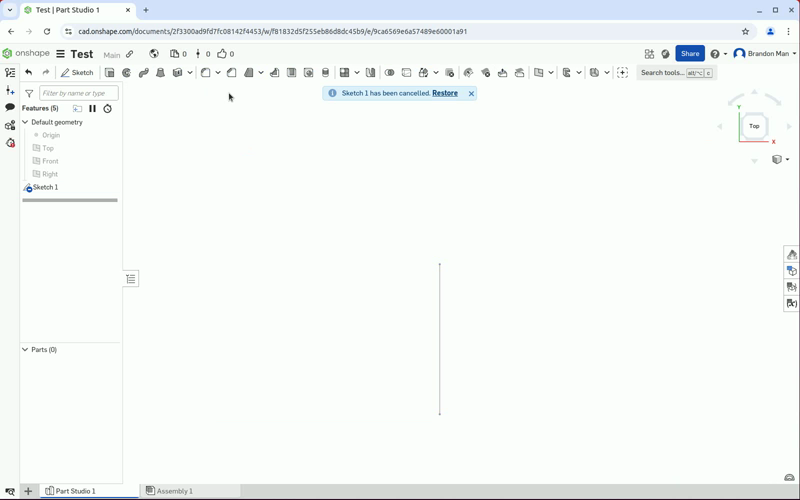
key(shift+s)
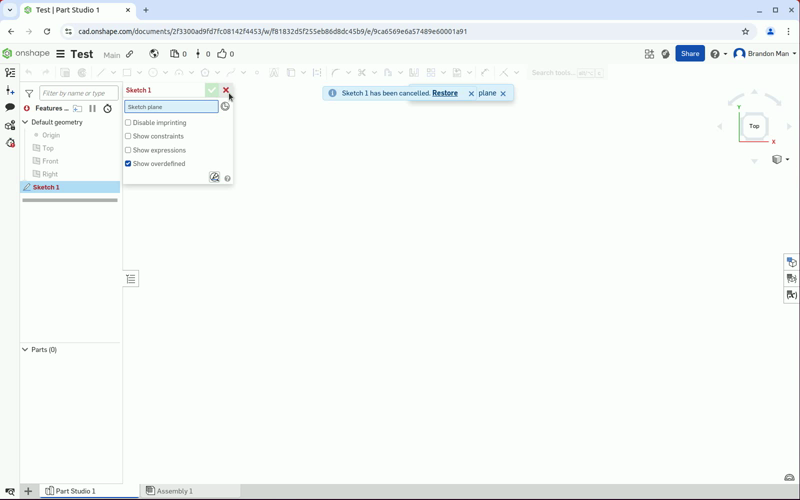
mouse_move(73, 150)
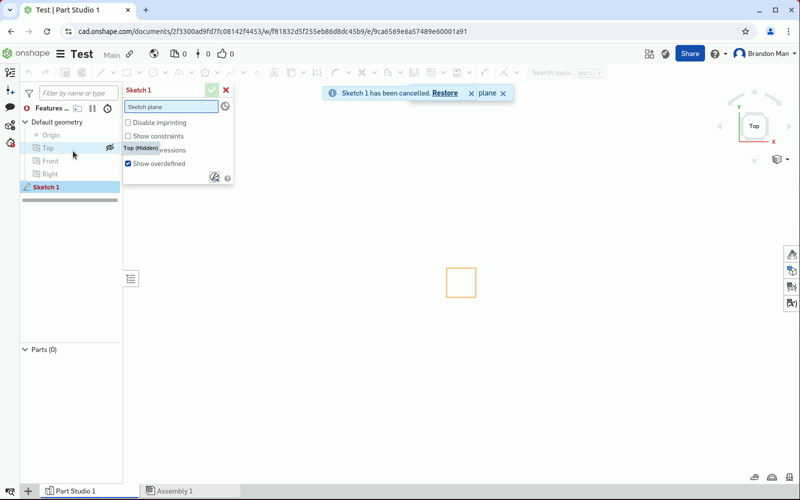
click(73, 150)
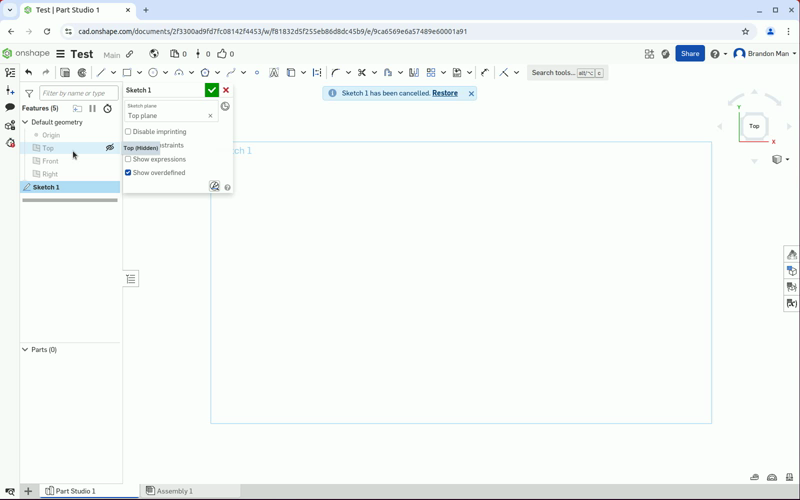
mouse_move(73, 352)
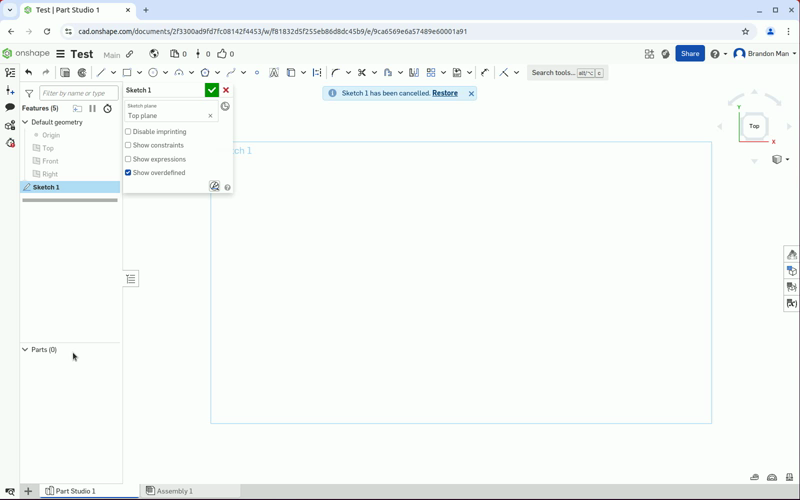
key(y)
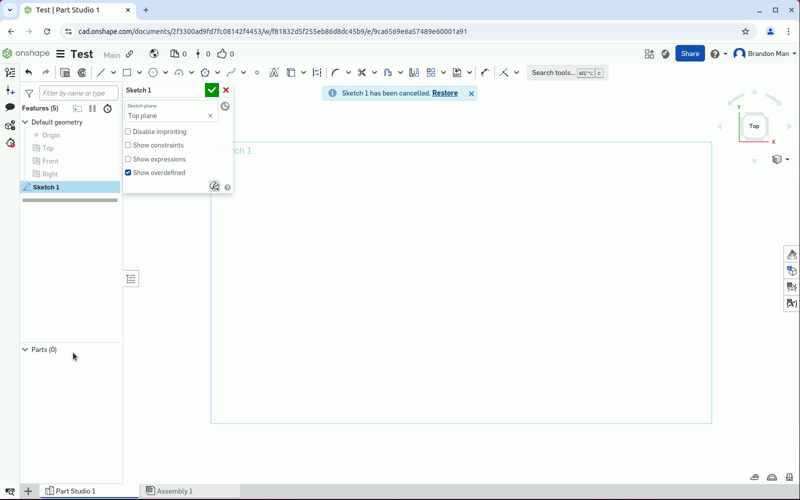
key(c)
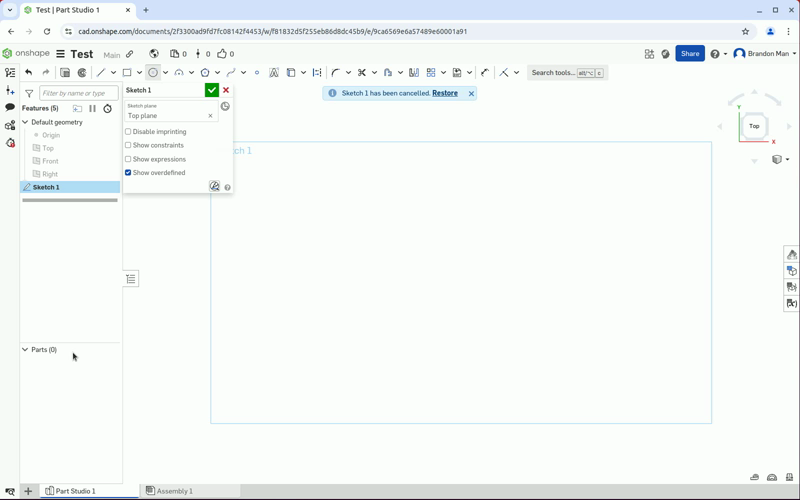
key_down(shift)
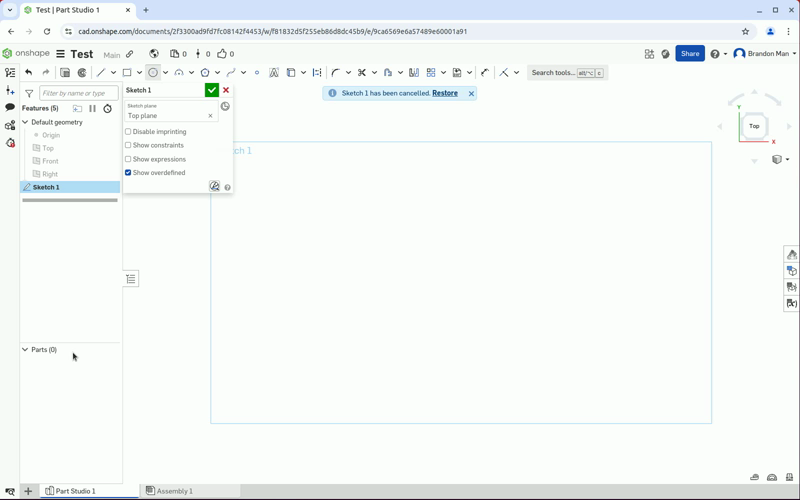
mouse_move(461, 282)
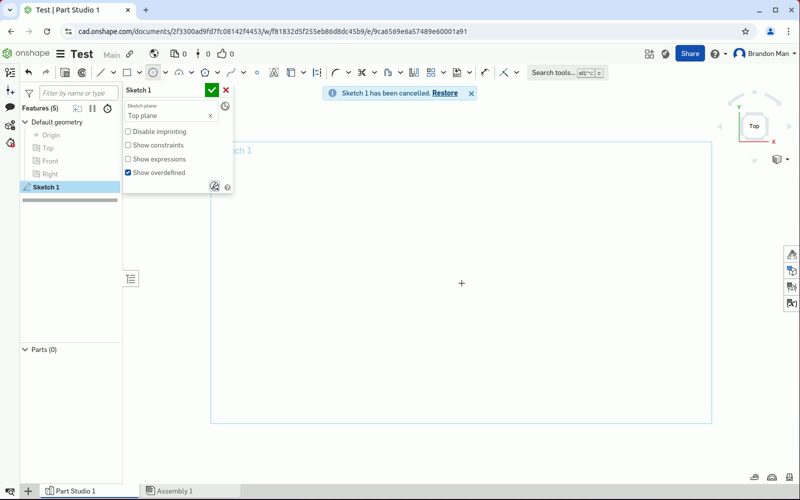
click(461, 282)
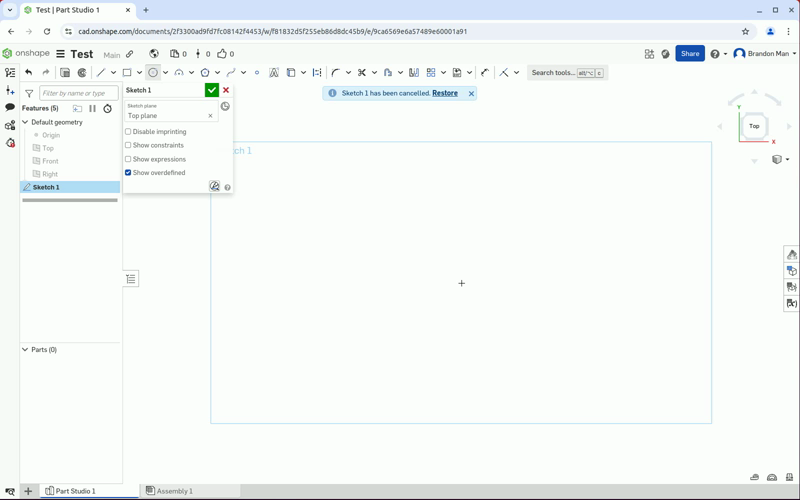
key_up(shift)
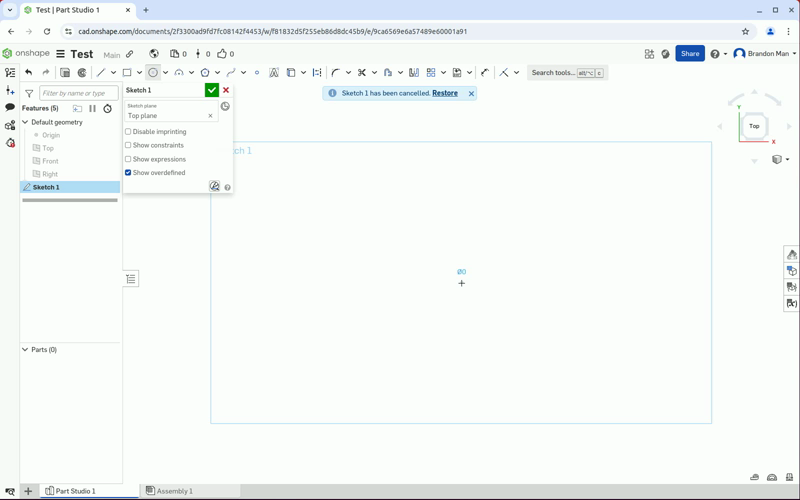
mouse_move(531, 282)
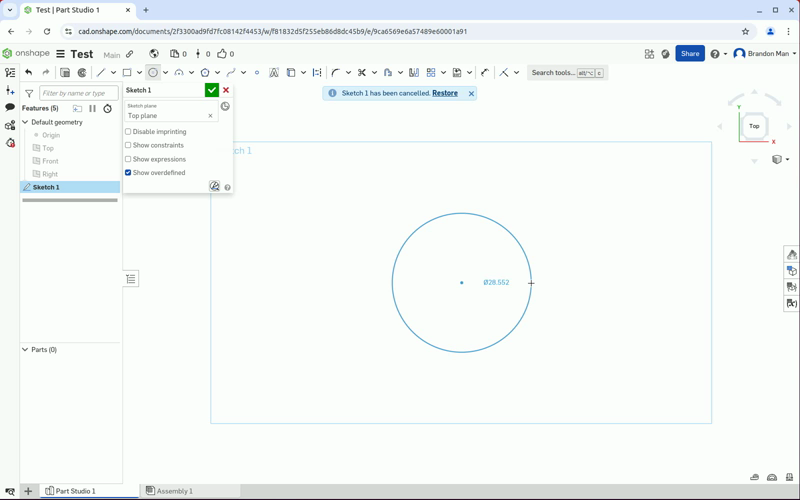
click(531, 282)
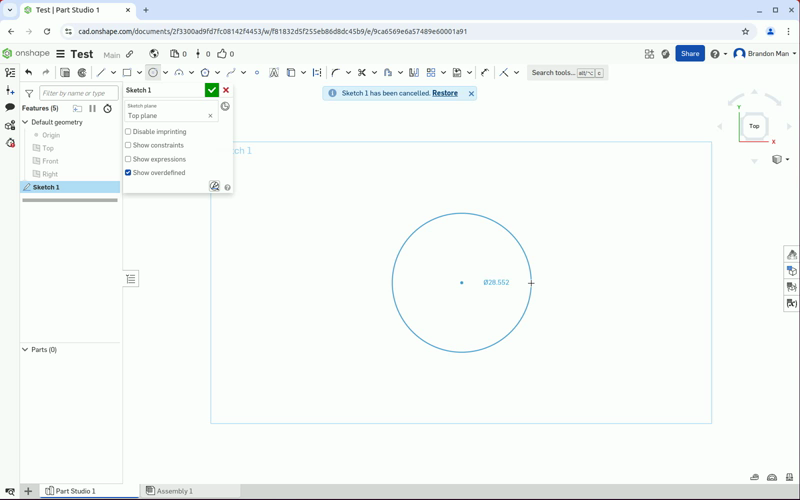
key(esc)
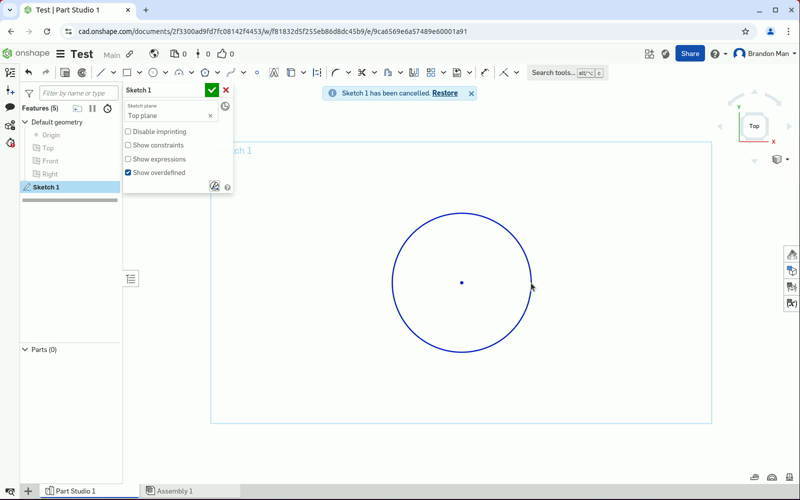
mouse_move(430, 281)
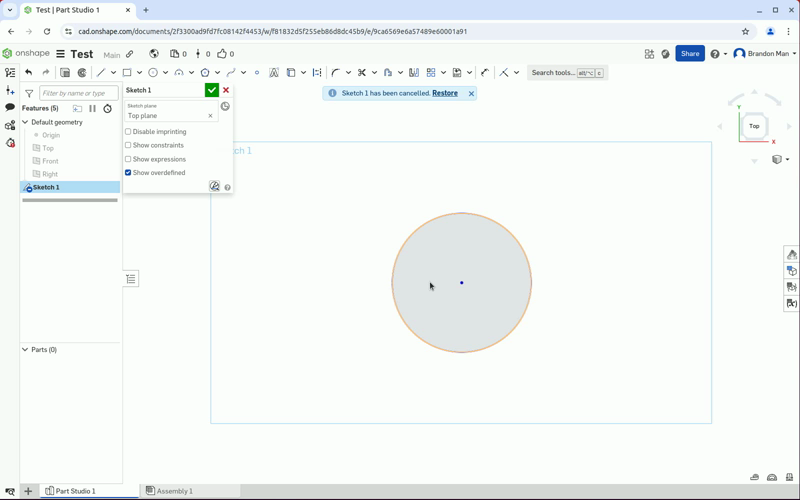
click(430, 281)
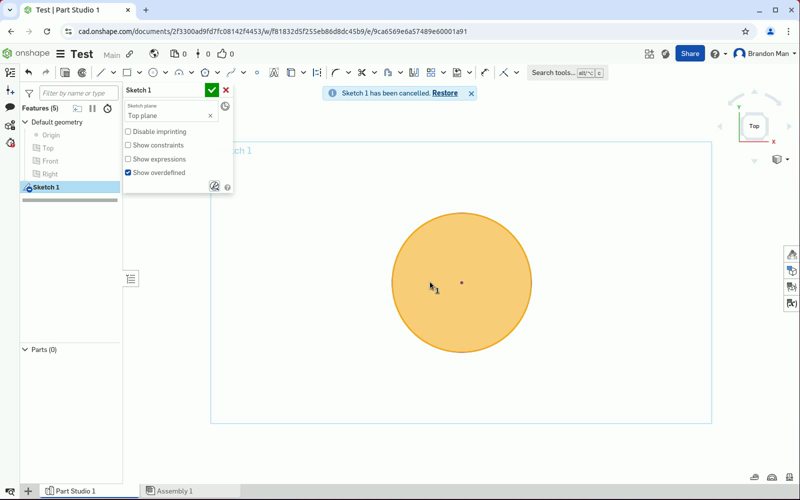
mouse_move(73, 352)
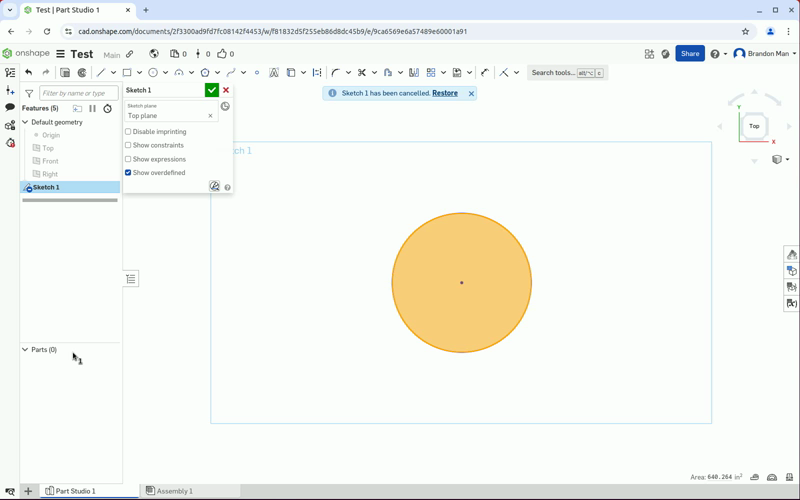
key(shift+y)
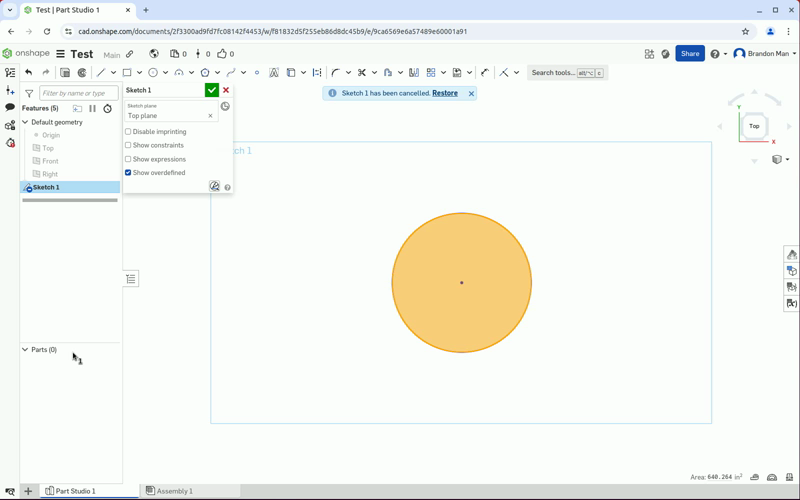
key(shift+e)
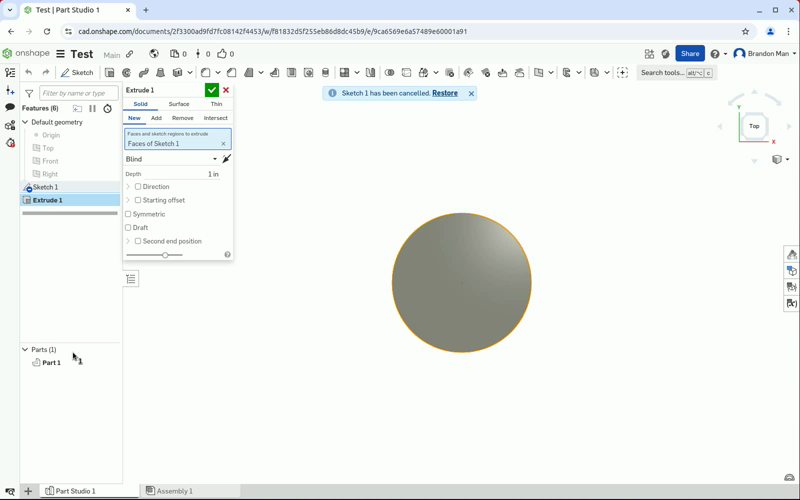
mouse_move(143, 106)
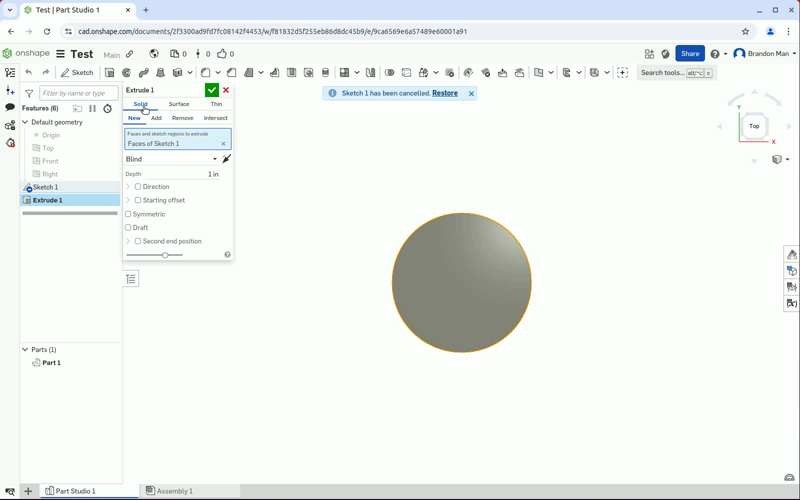
click(143, 106)
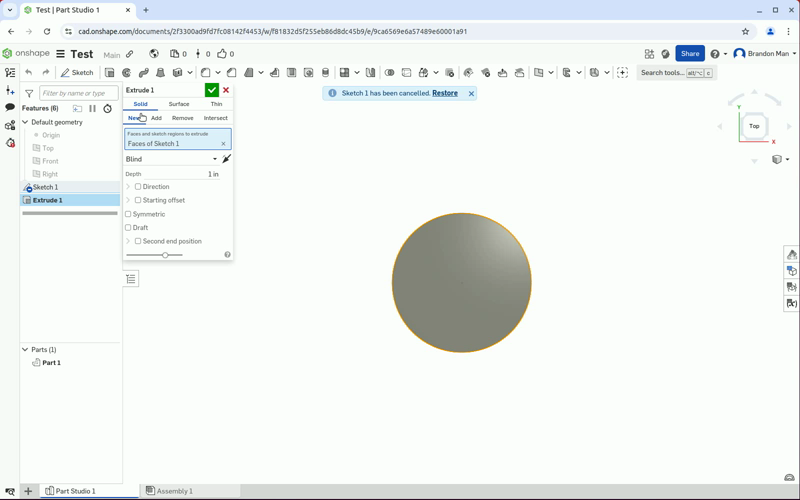
mouse_move(137, 120)
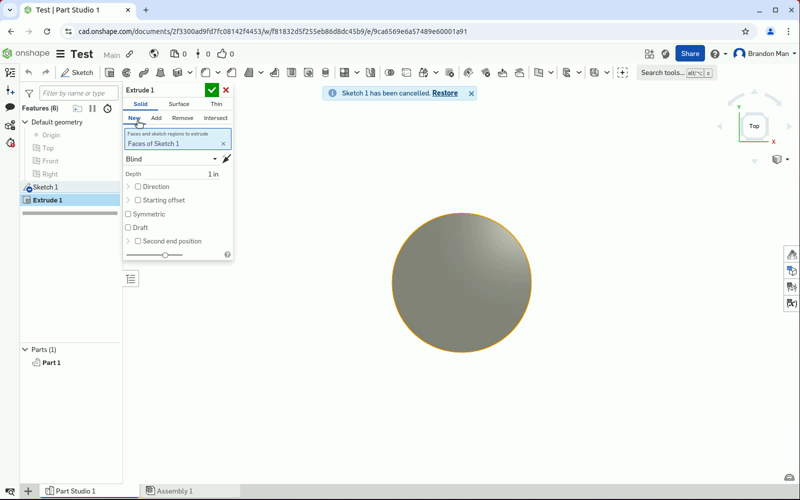
click(137, 120)
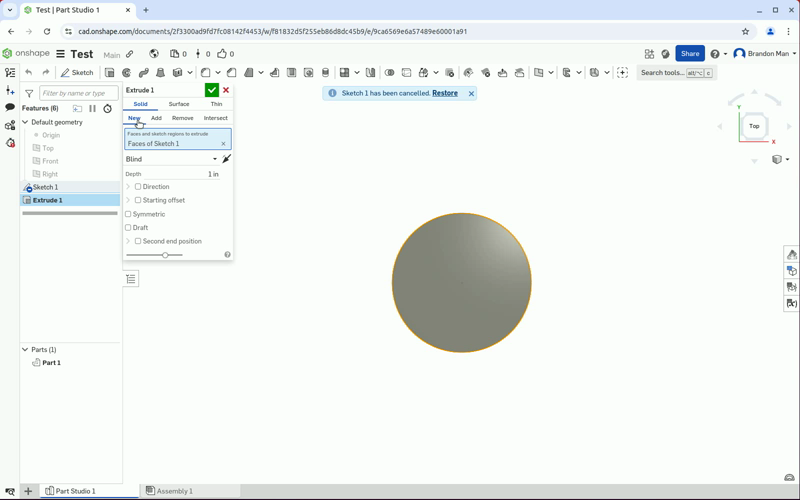
key(tab, 4)
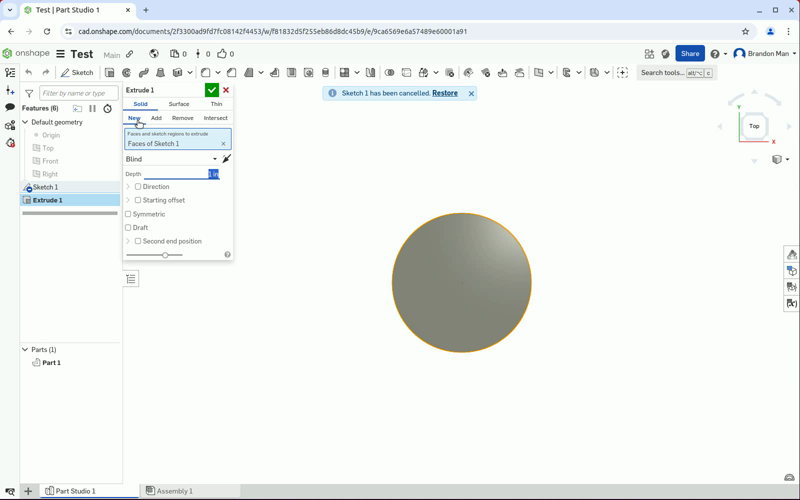
text(23.108)
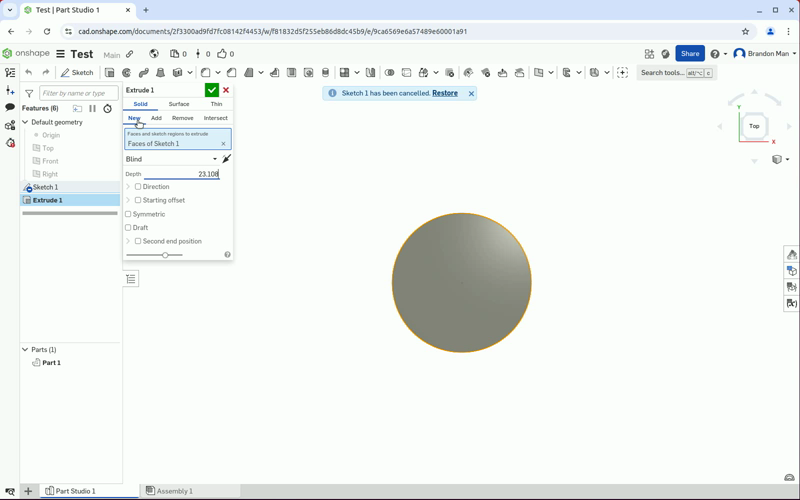
key(enter)
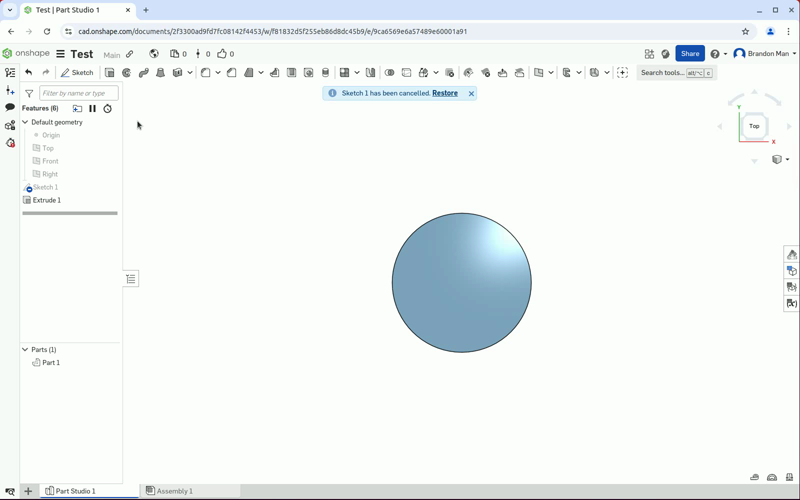
key(shift+h)
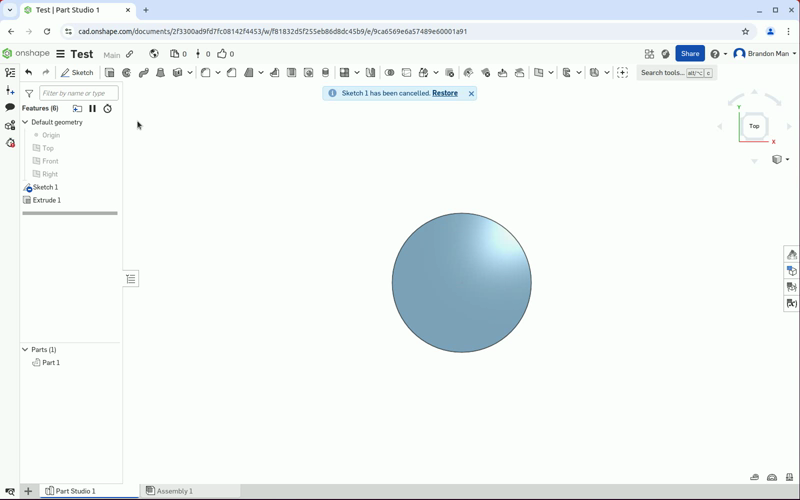
key(shift+h)
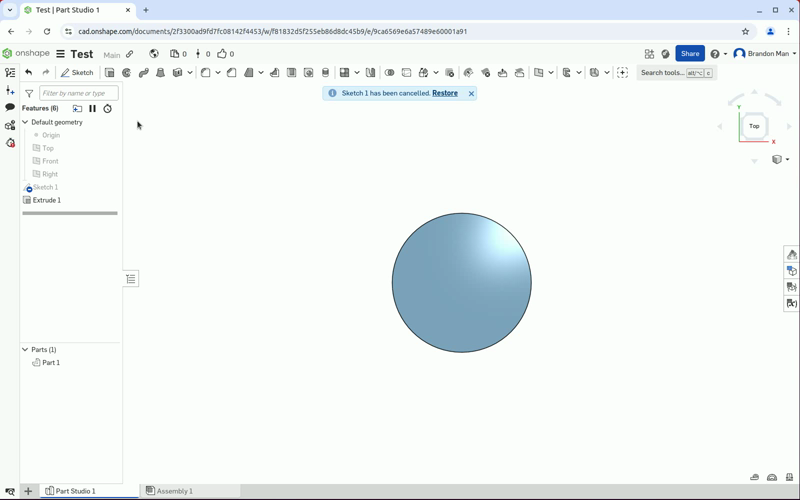
mouse_move(73, 189)
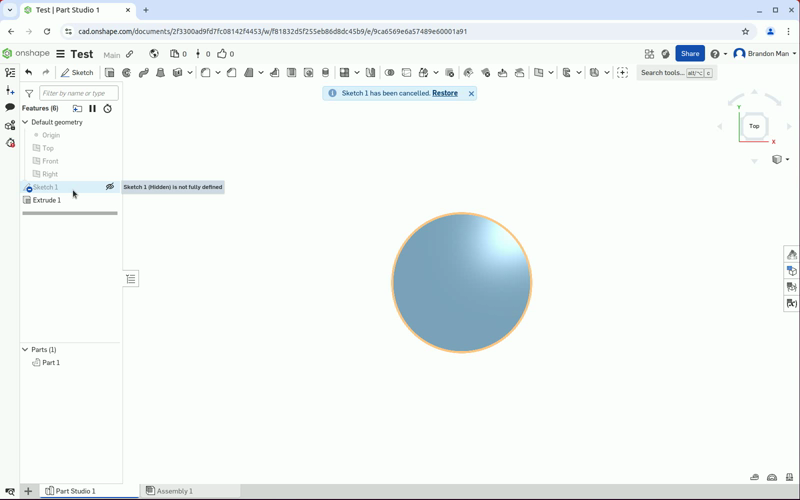
click(73, 189)
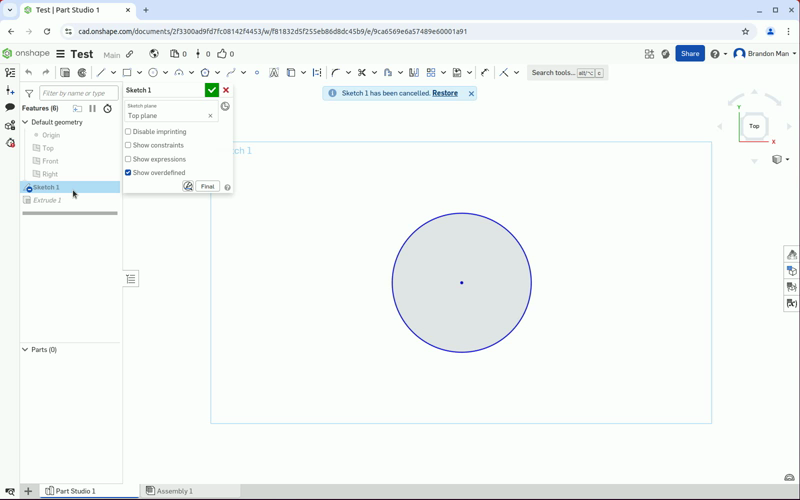
mouse_move(229, 92)
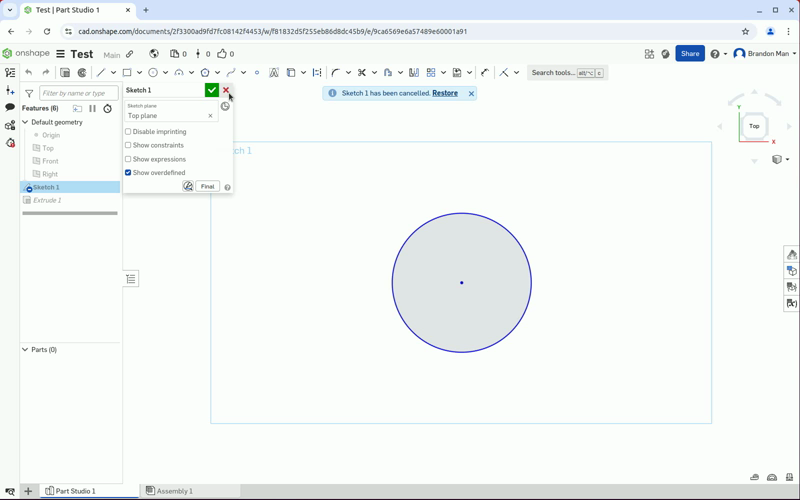
click(229, 92)
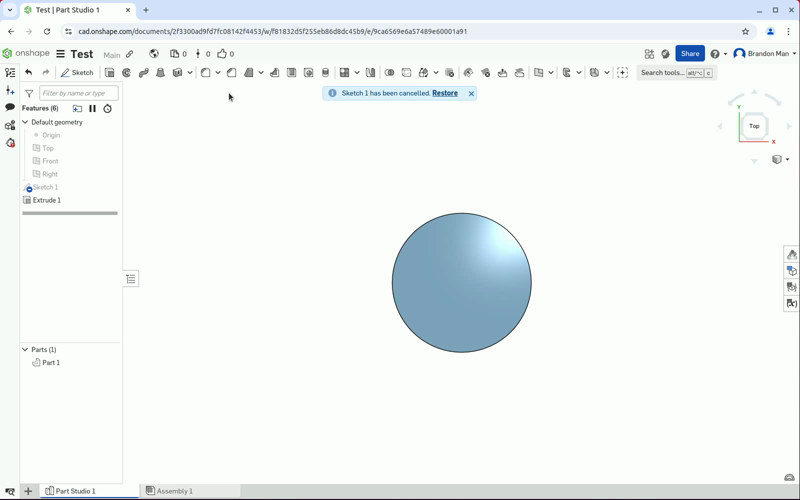
mouse_move(73, 352)
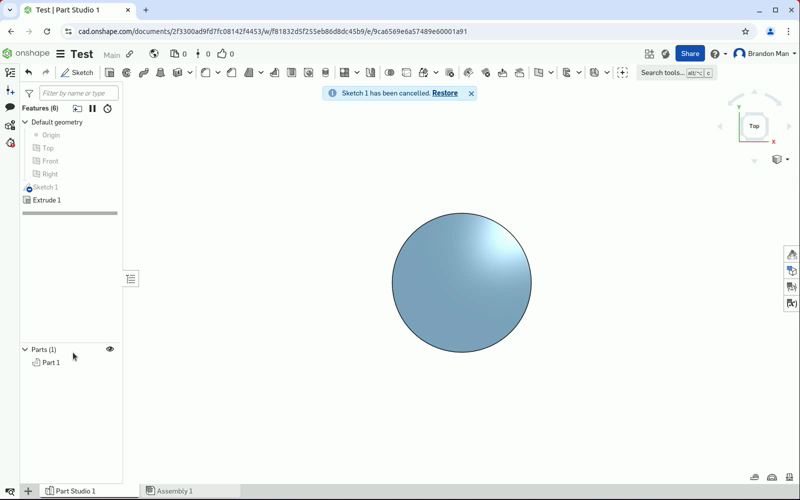
key(y)
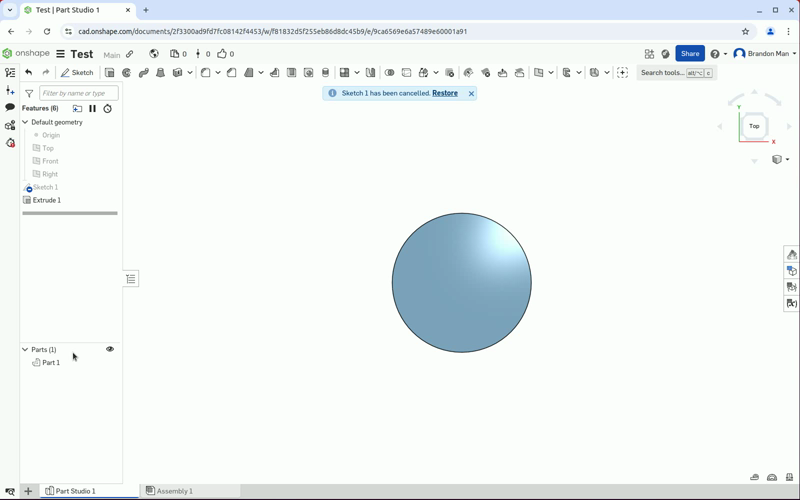
key(shift+p)
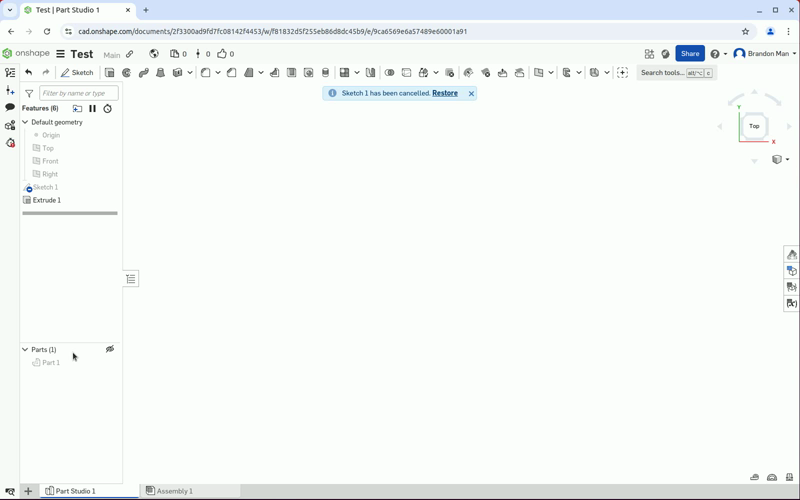
key(space)
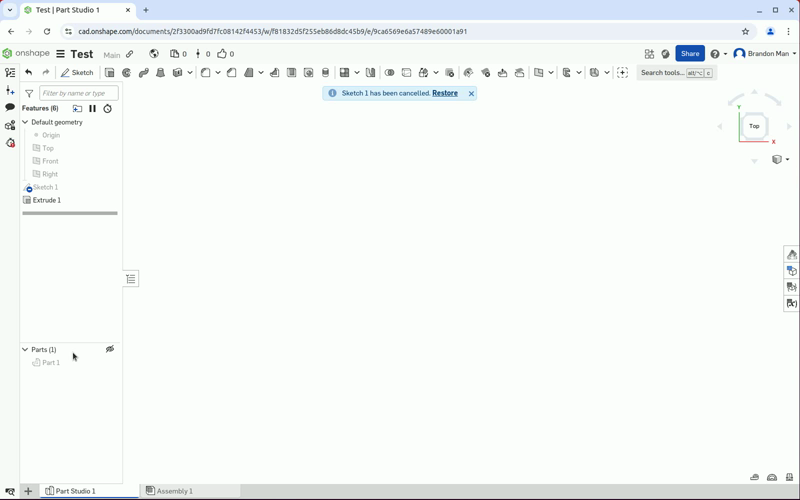
key_down(shift)
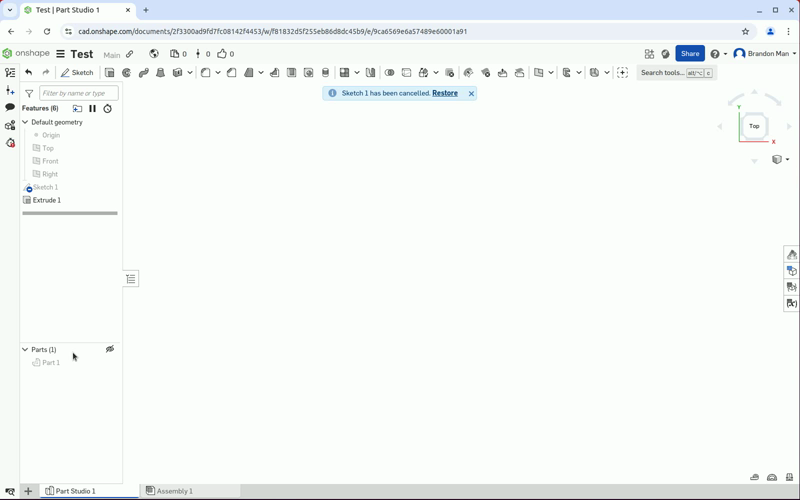
key(up)
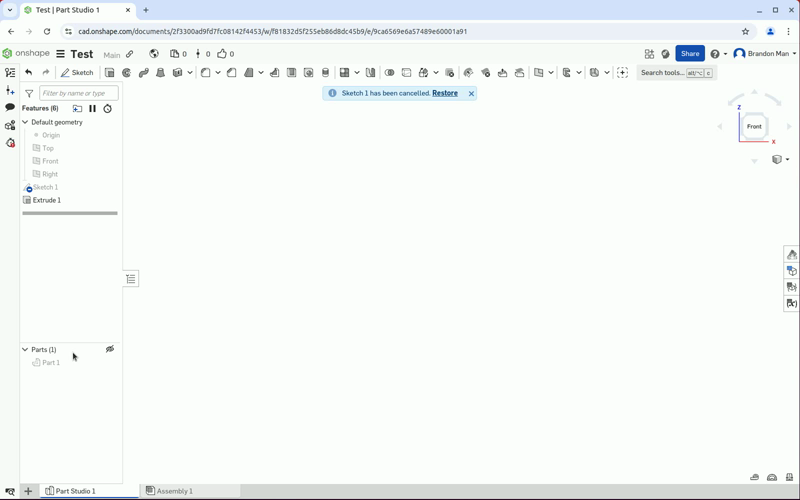
key_up(shift)
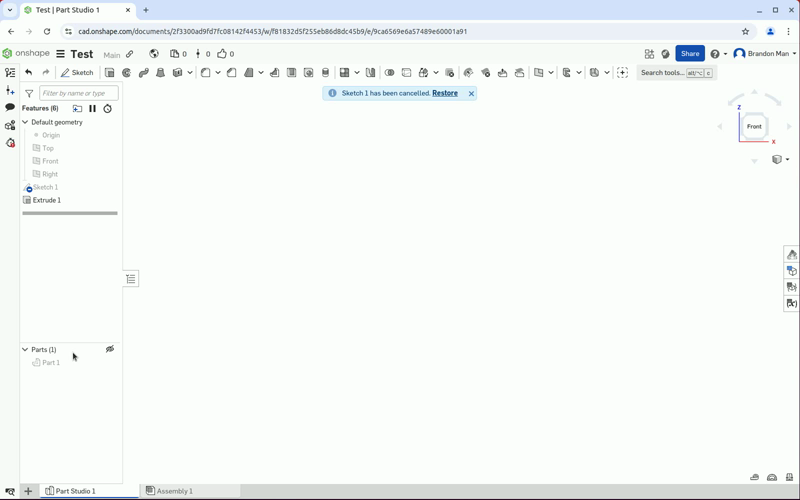
key(space)
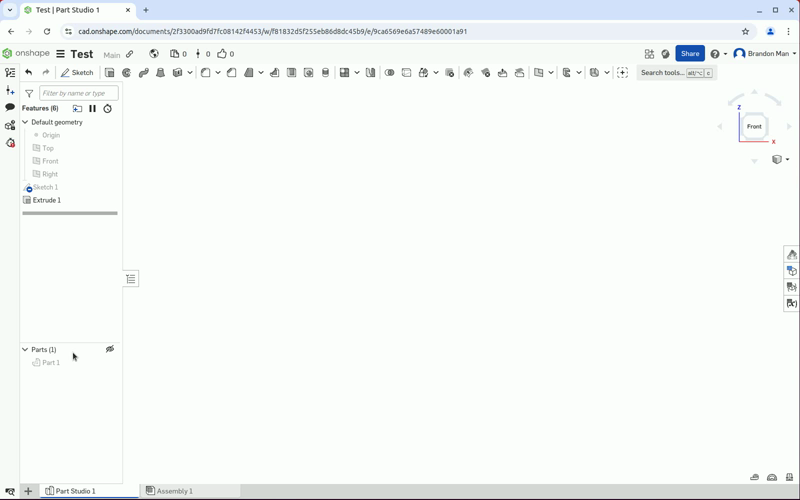
key_down(shift)
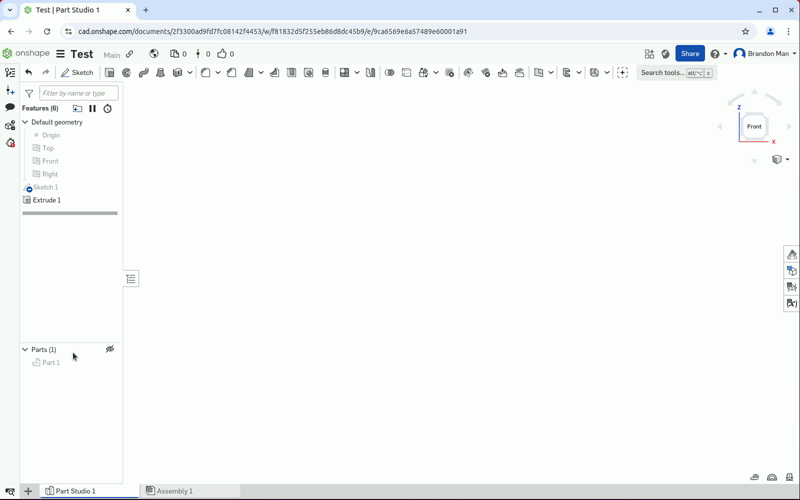
key(left)
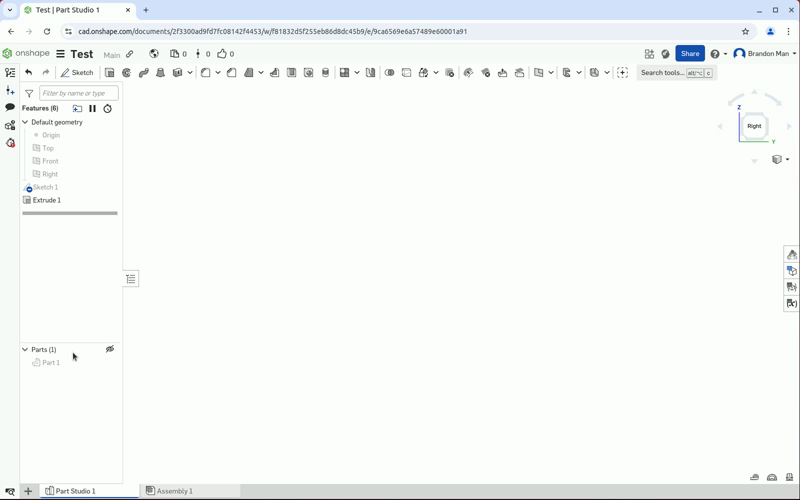
key_up(shift)
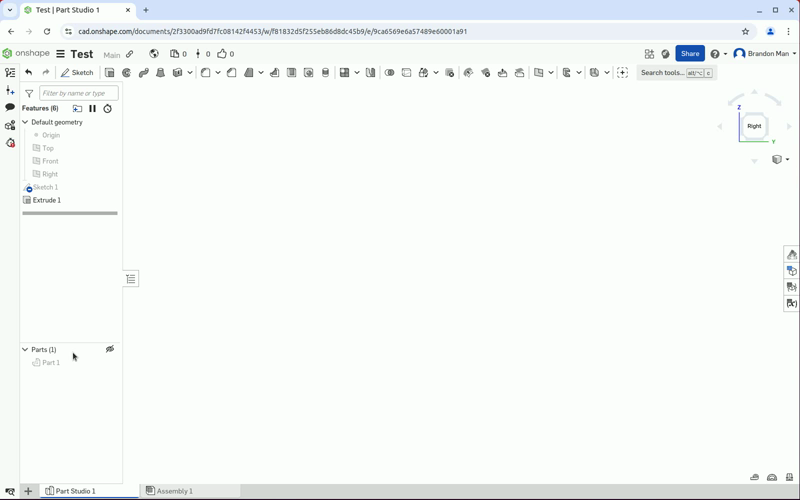
mouse_move(73, 352)
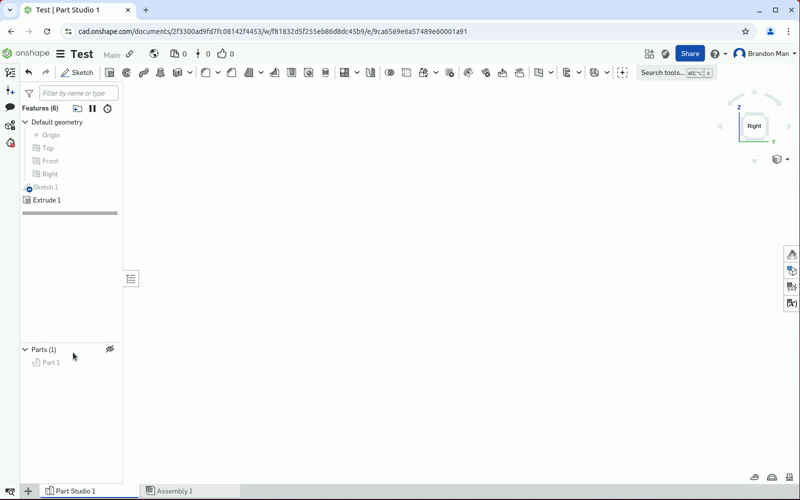
key(shift+y)
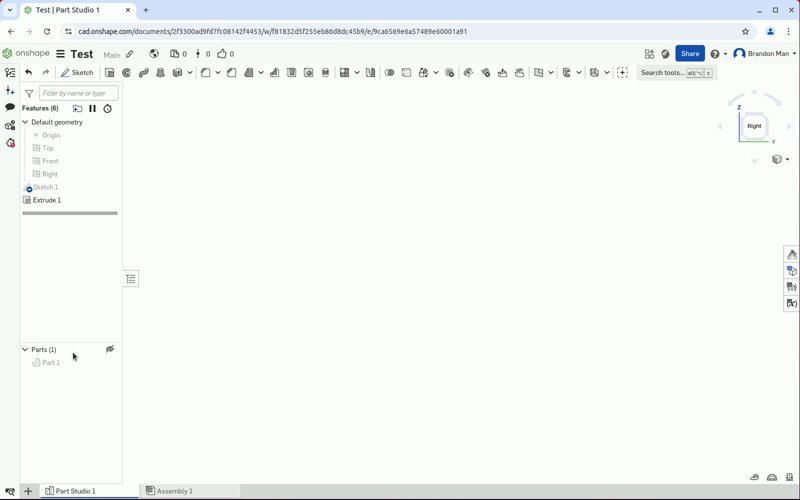
key(shift+s)
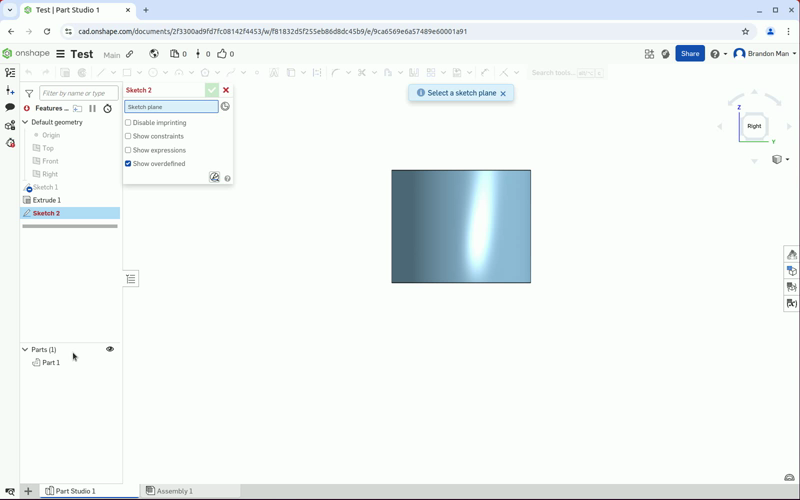
mouse_move(73, 176)
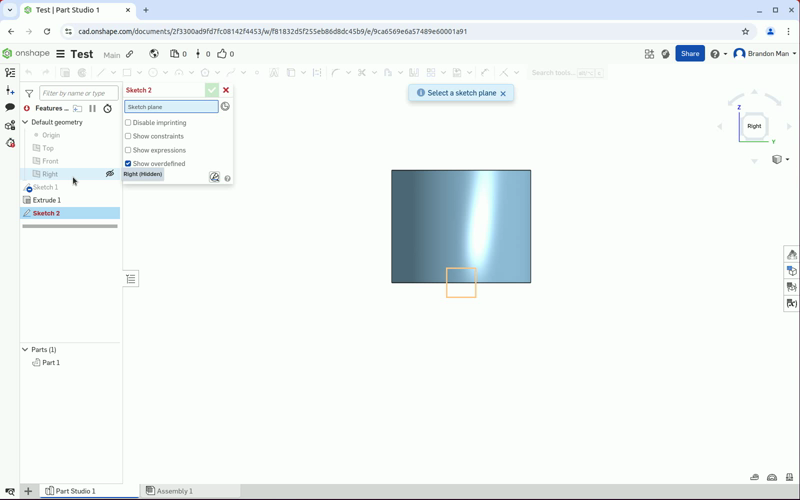
click(73, 176)
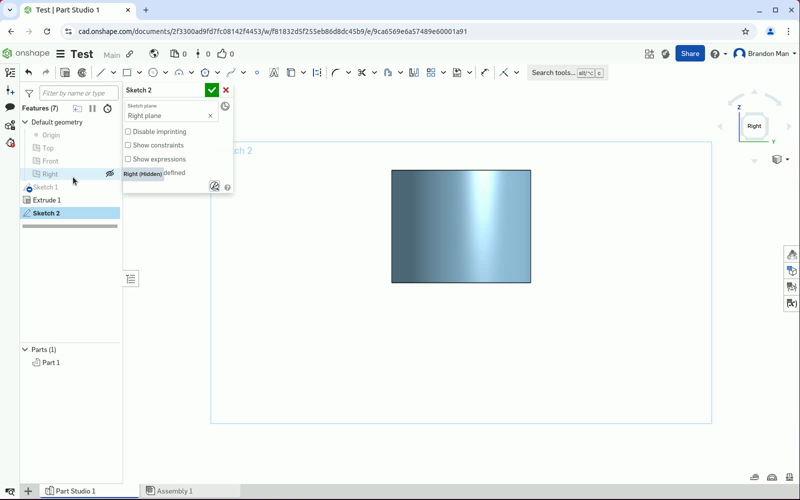
mouse_move(73, 352)
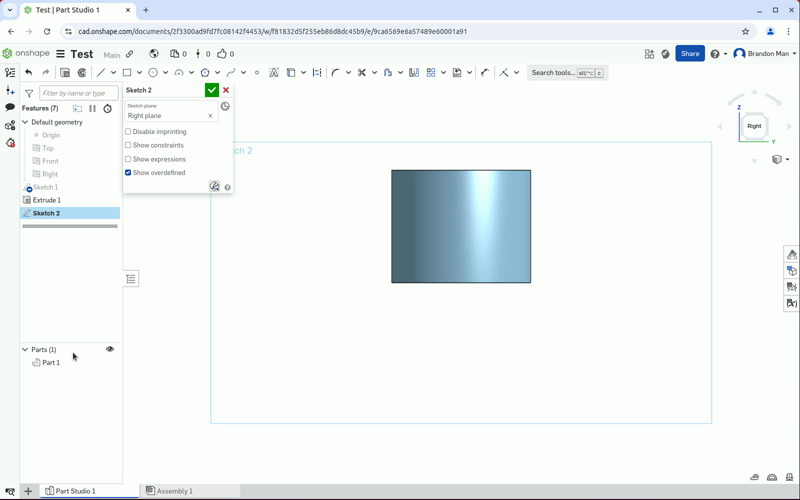
key(y)
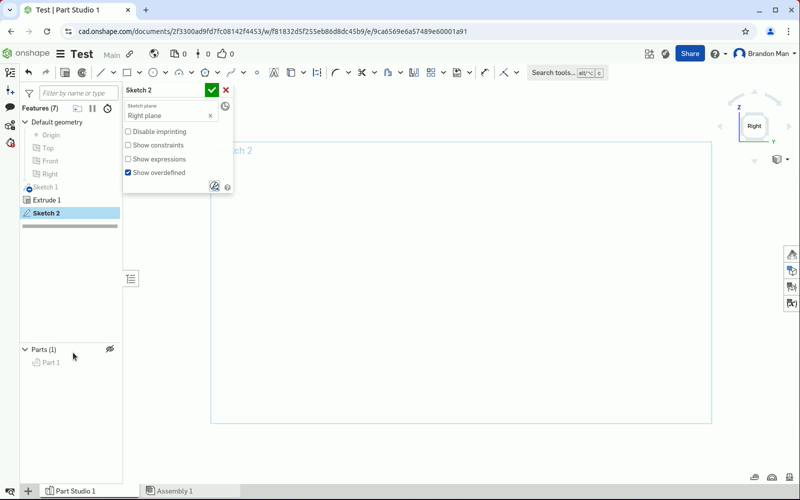
key(c)
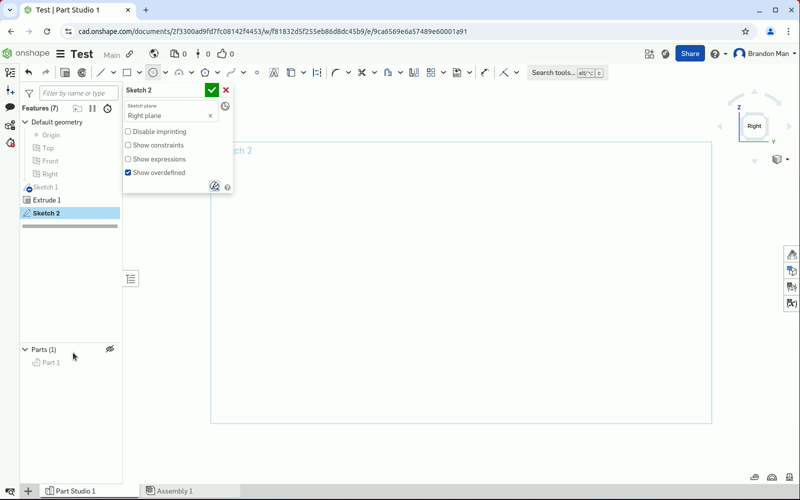
key_down(shift)
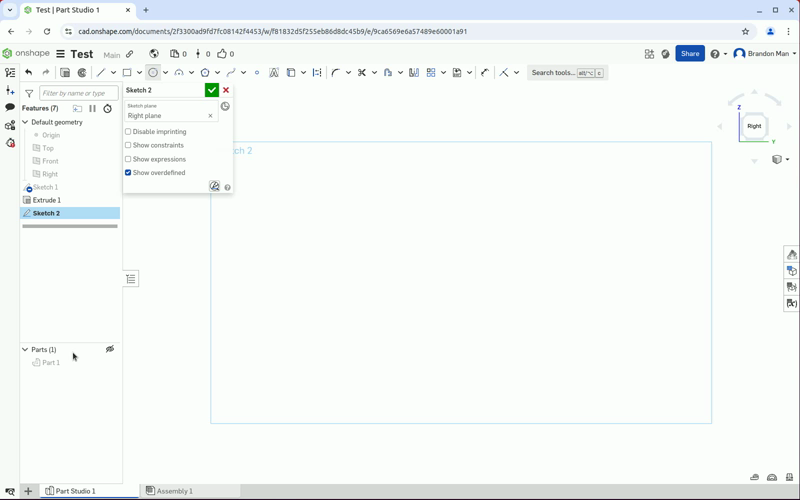
mouse_move(461, 282)
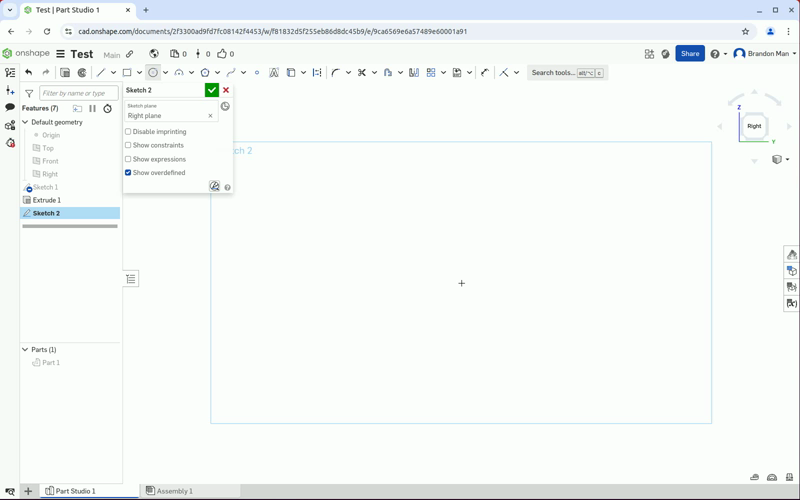
click(461, 282)
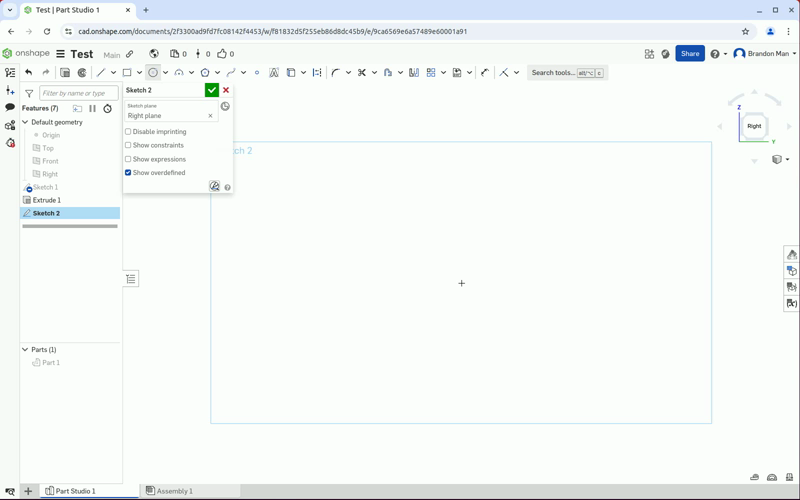
key_up(shift)
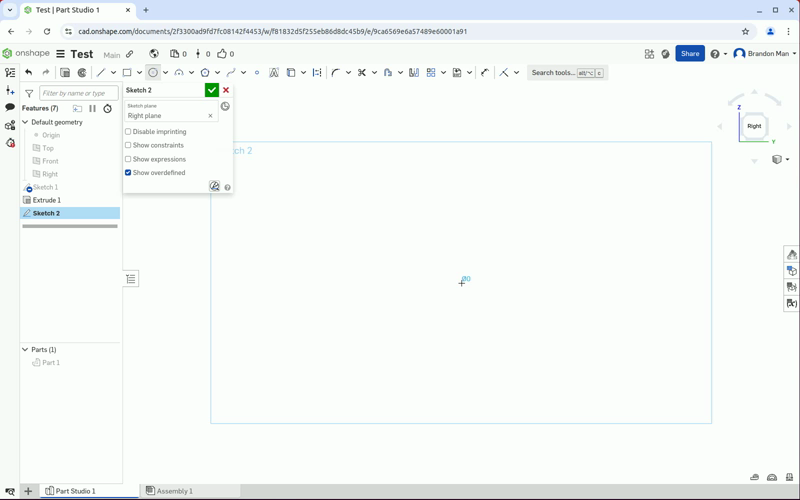
mouse_move(527, 282)
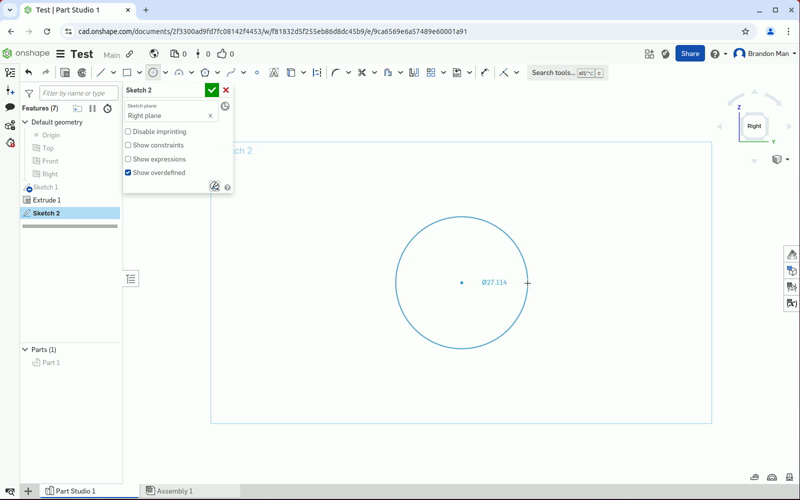
click(527, 282)
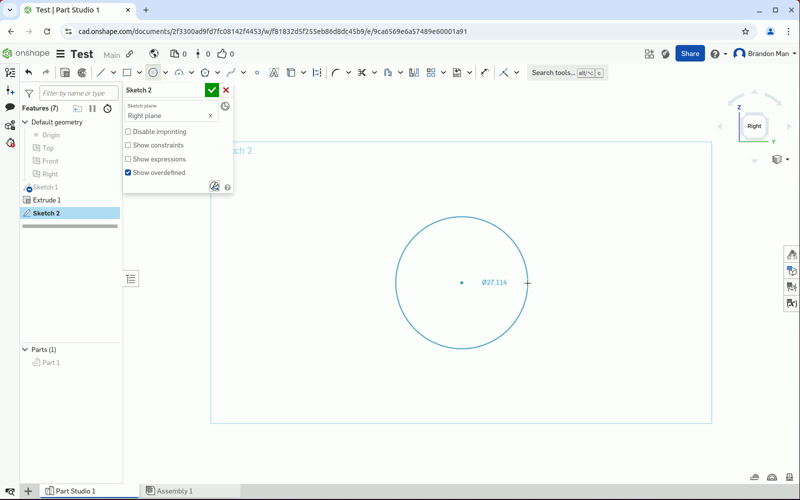
key(esc)
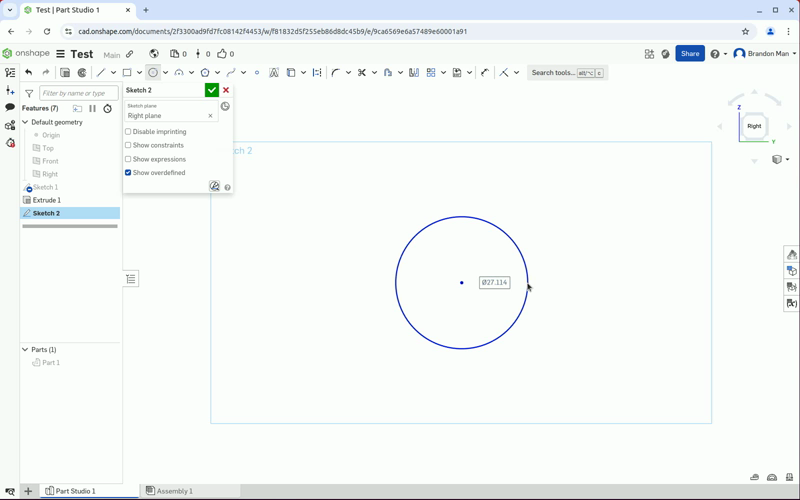
mouse_move(449, 322)
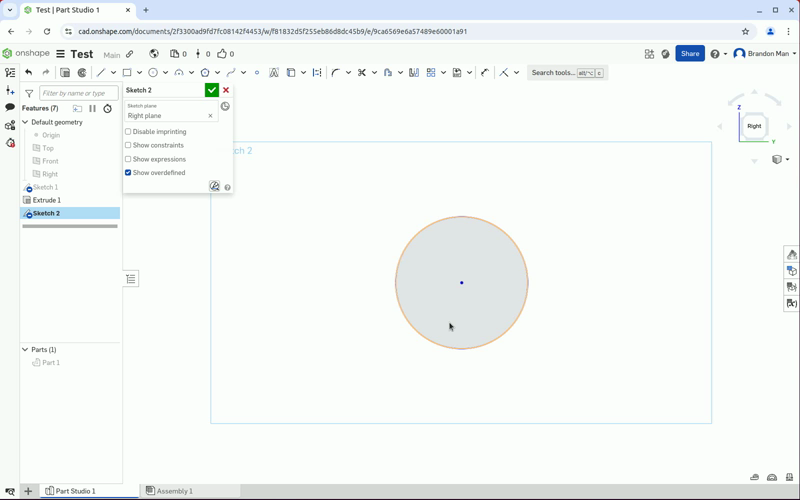
click(449, 322)
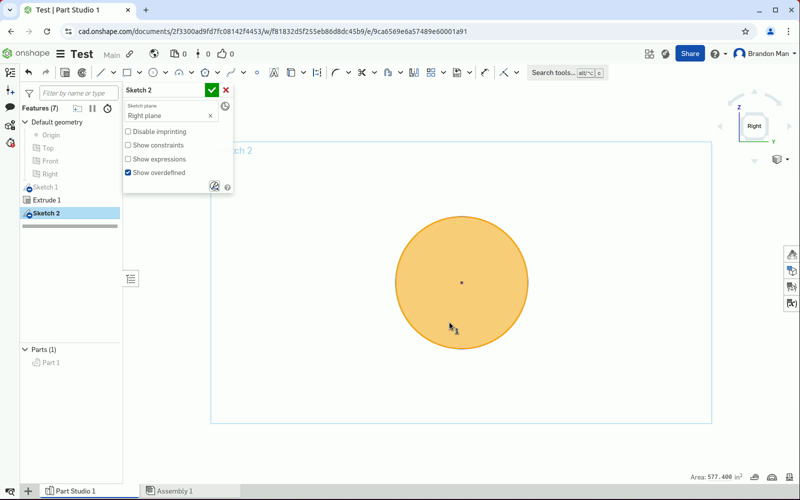
mouse_move(73, 352)
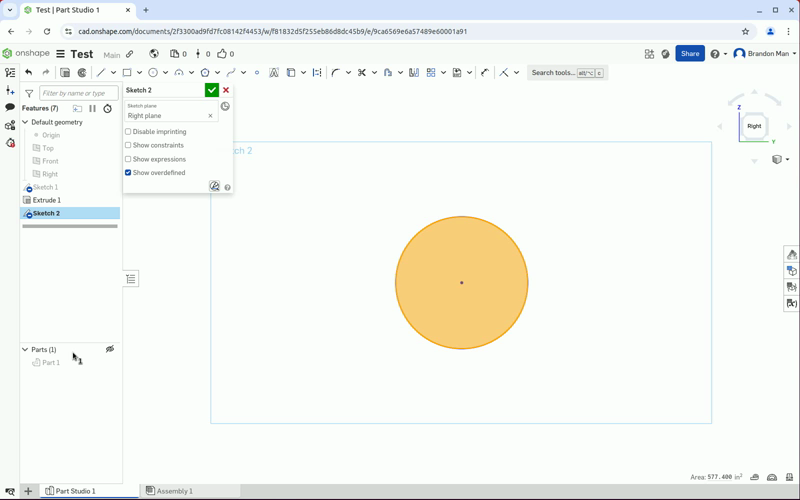
key(shift+y)
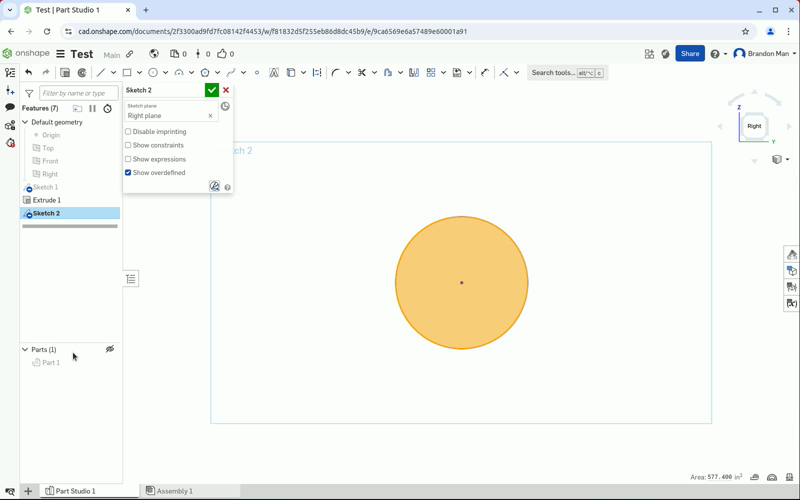
key(shift+e)
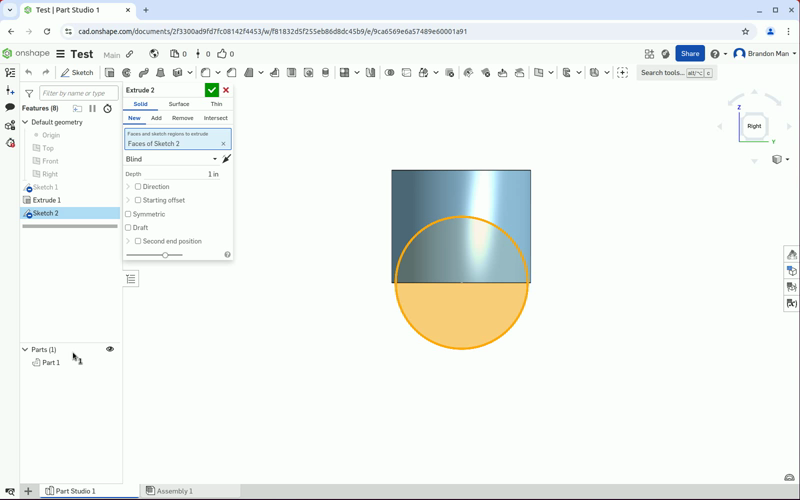
mouse_move(143, 106)
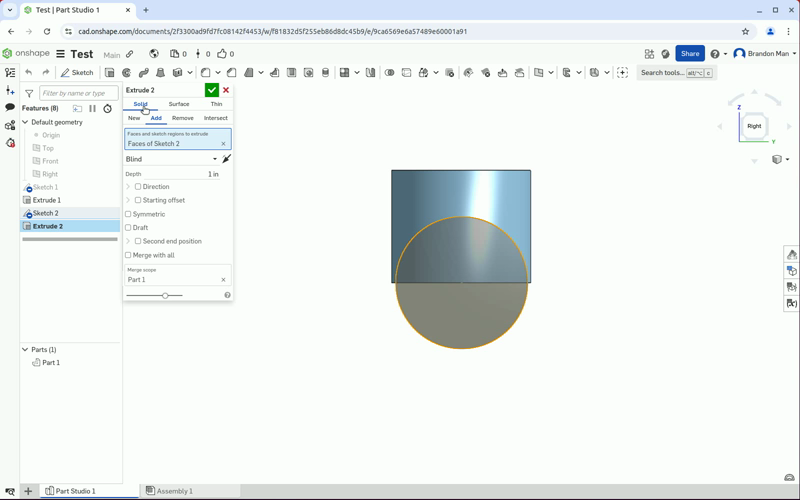
click(143, 106)
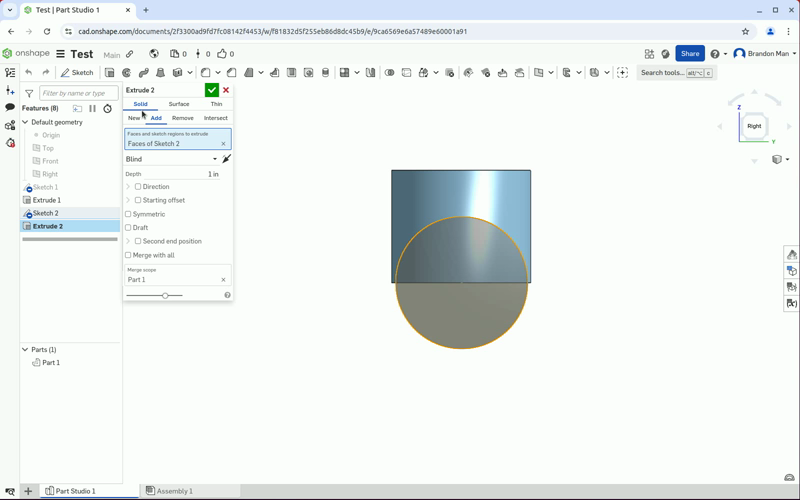
mouse_move(137, 120)
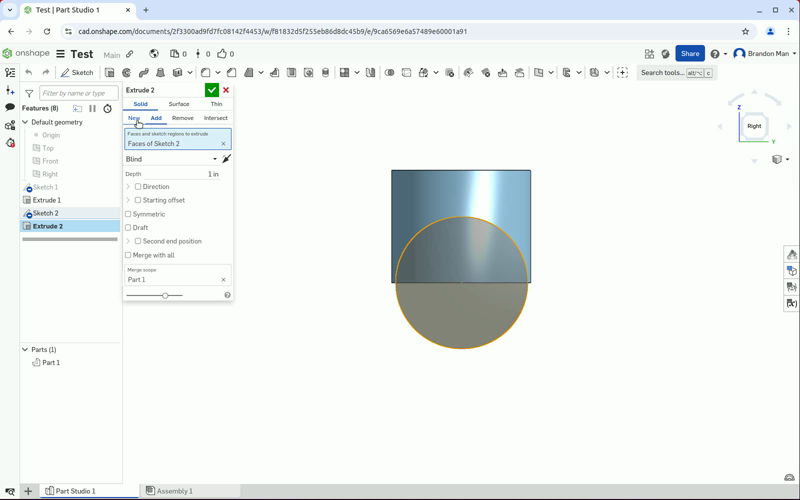
click(137, 120)
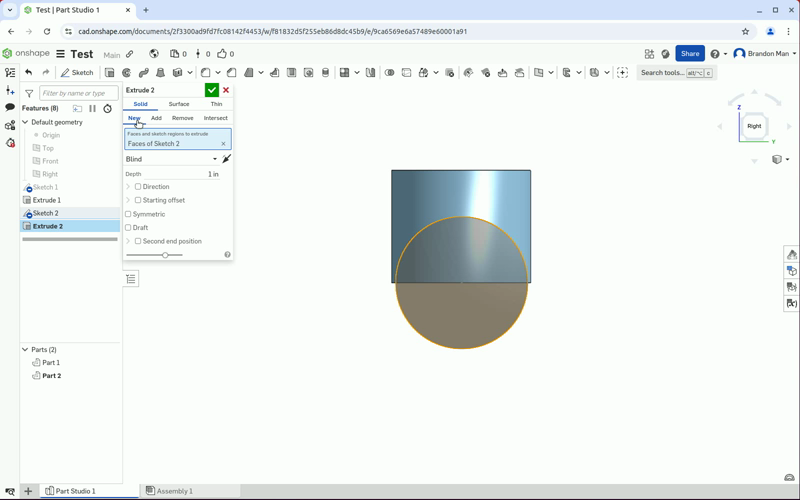
key(tab, 4)
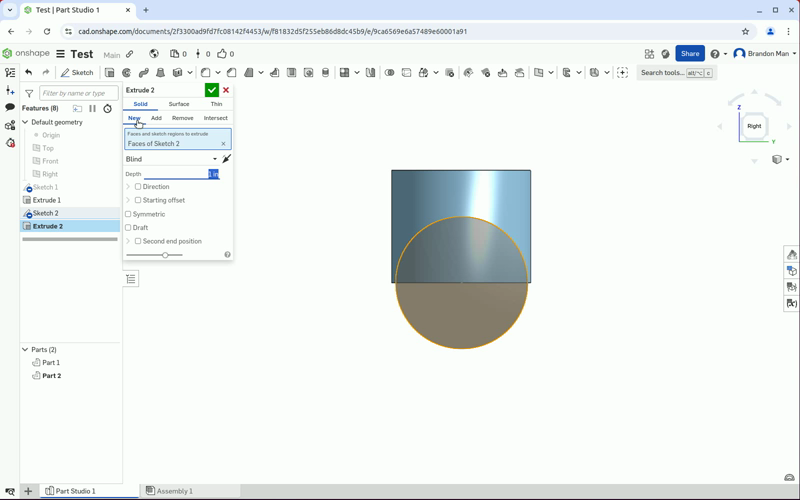
text(11.554)
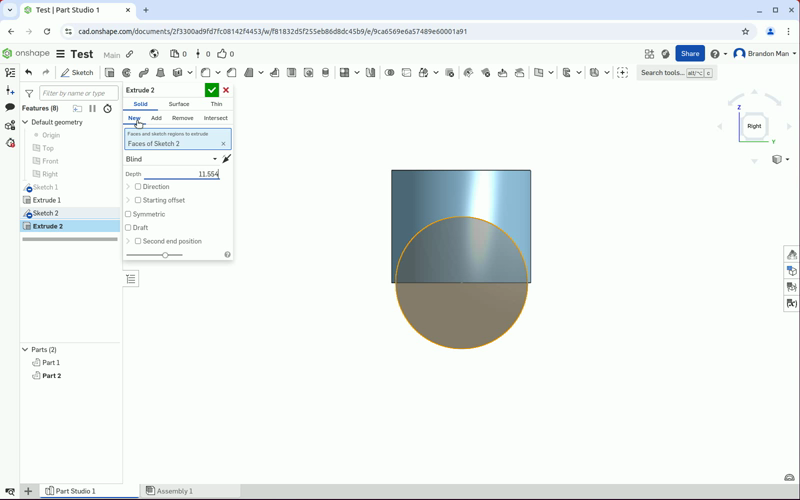
key(enter)
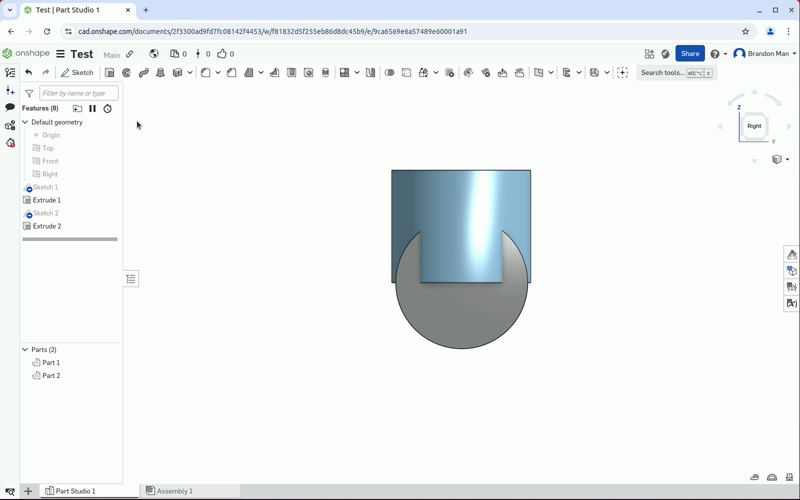
key(shift+h)
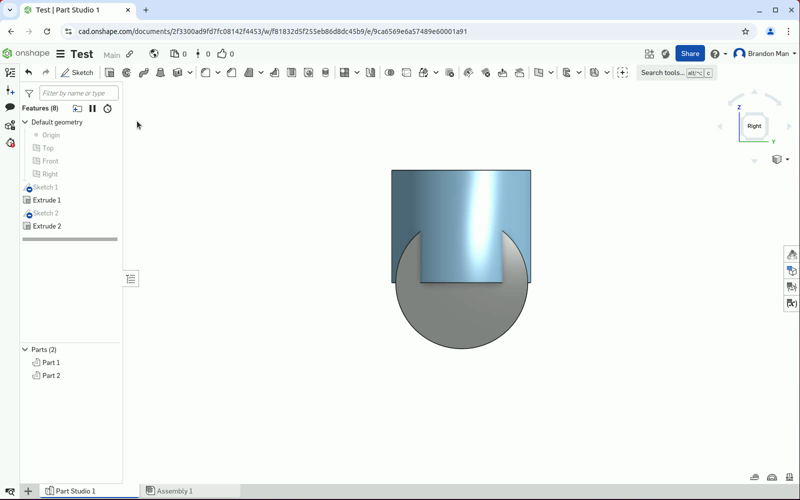
key(shift+h)
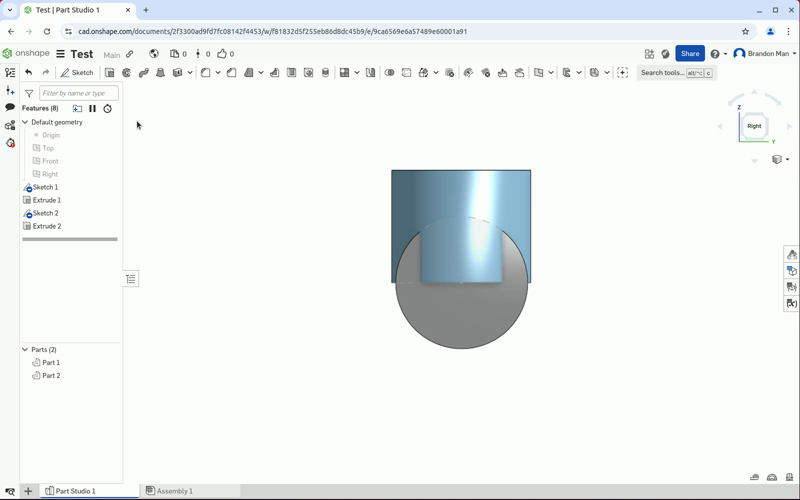
key(shift+7)
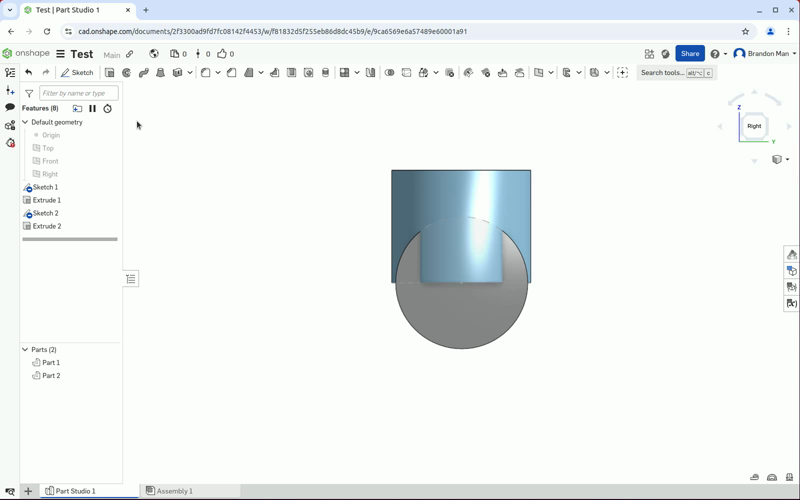
key(right, 2)
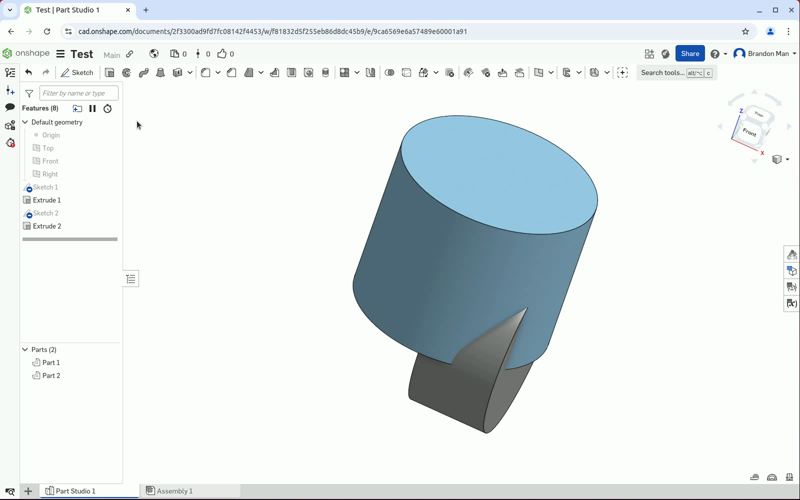
key(down, 2)
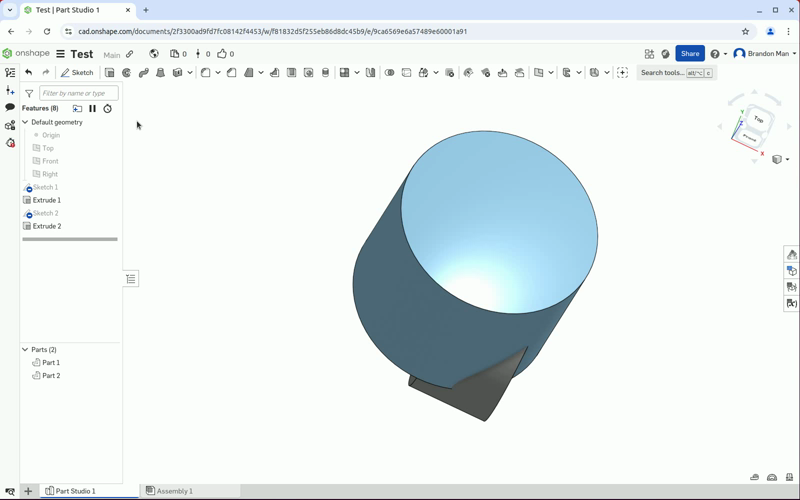
key(up, 2)
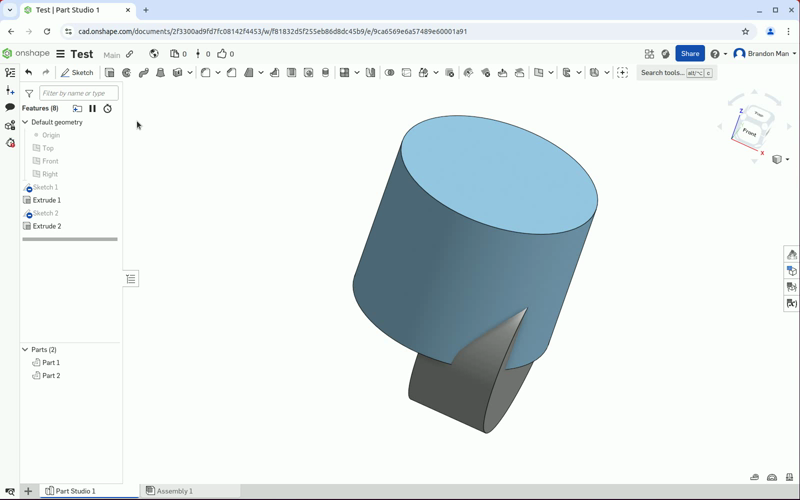
key(left, 2)
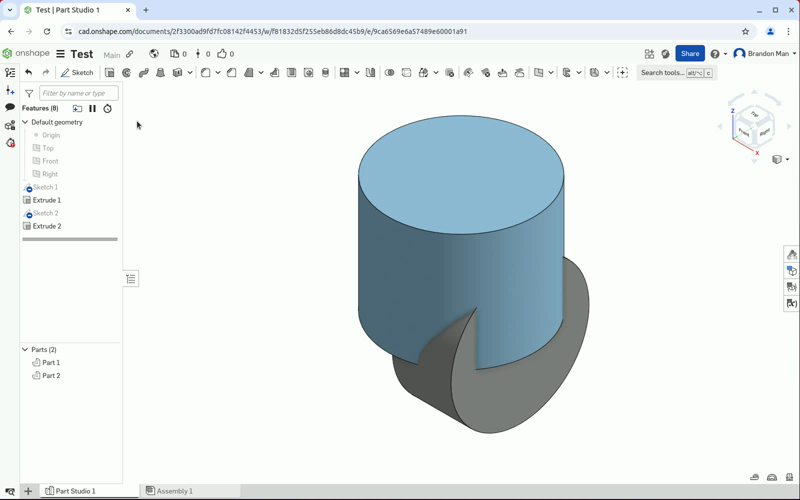
mouse_move(73, 189)
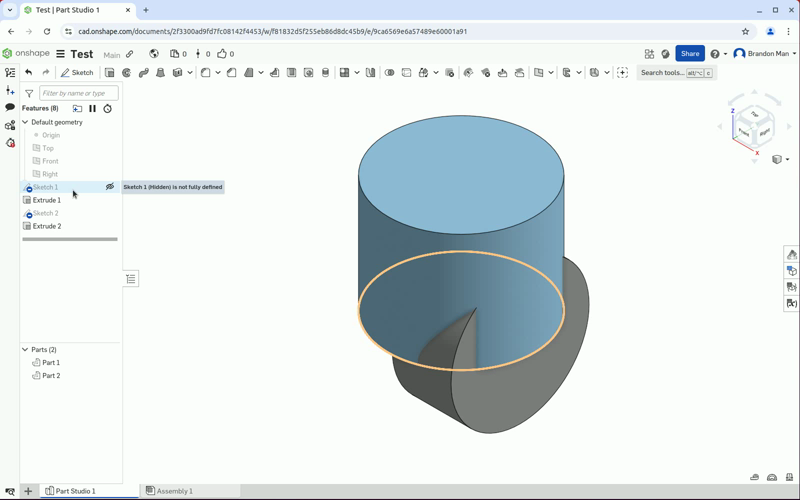
click(73, 189)